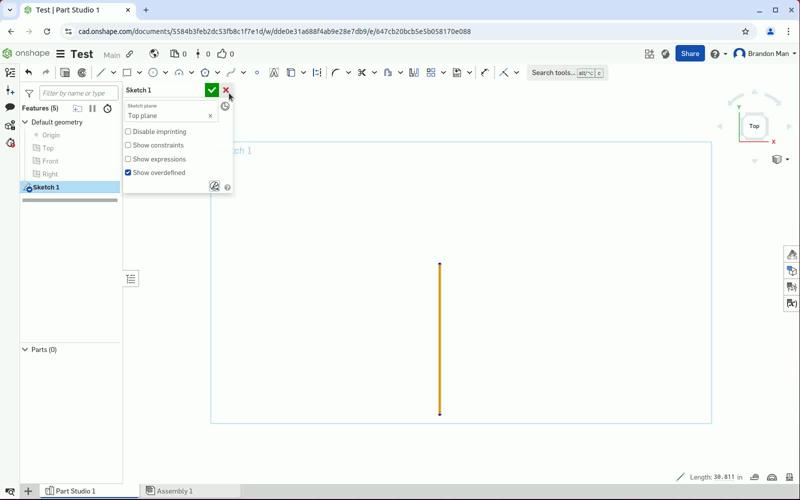
key(shift+h)
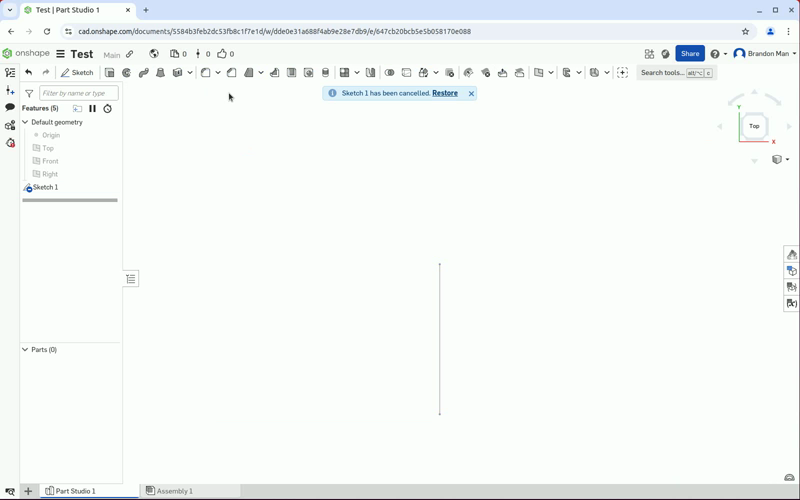
key(shift+s)
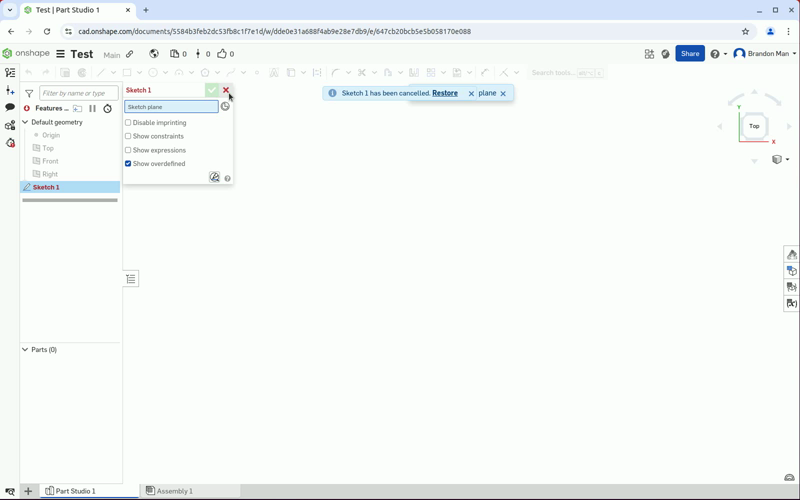
mouse_move(73, 150)
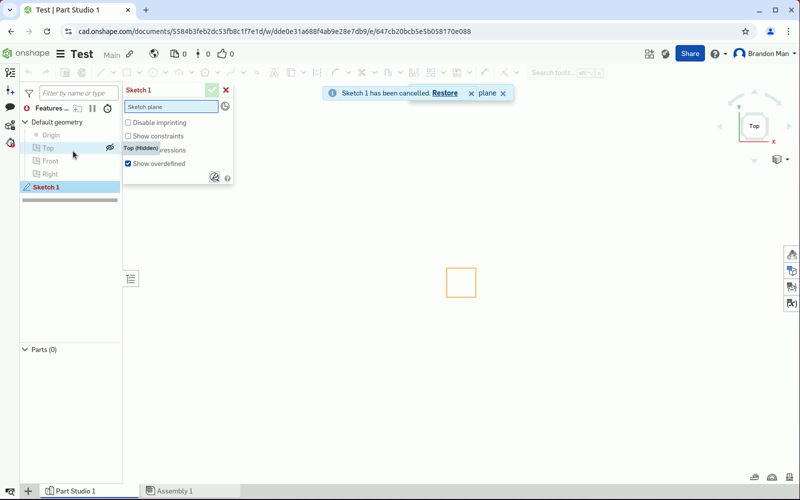
click(73, 150)
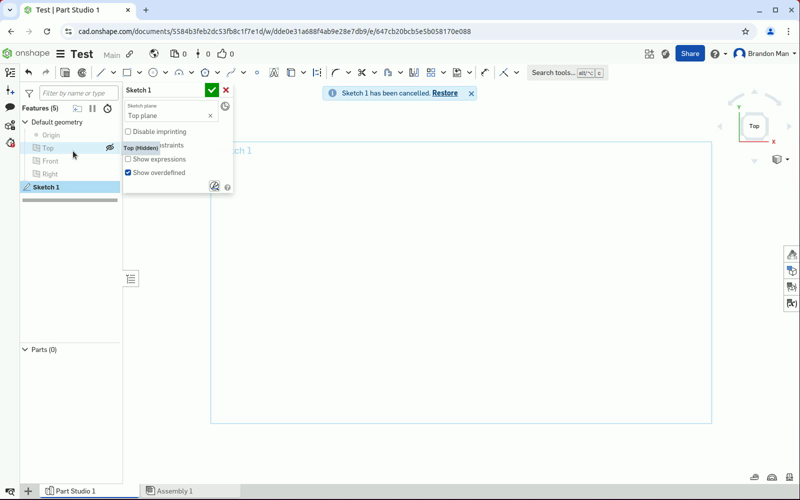
mouse_move(73, 352)
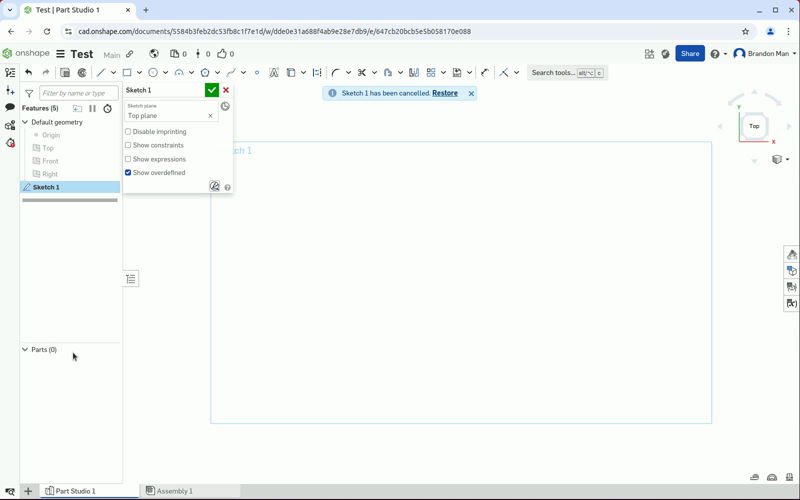
key(y)
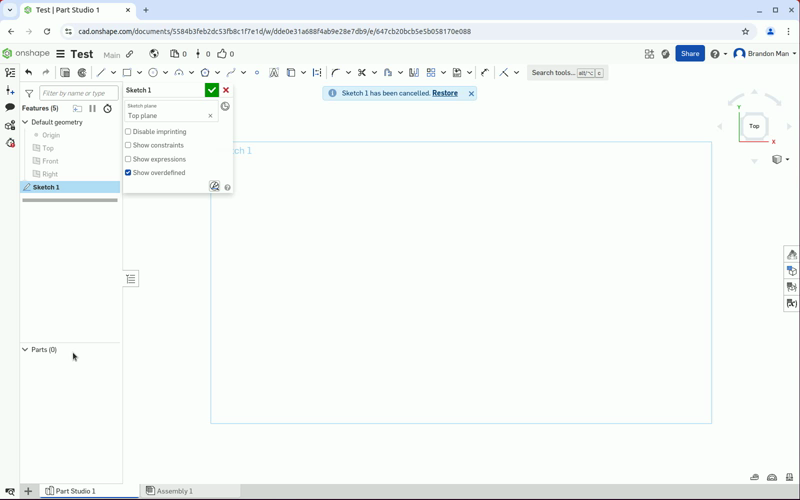
key(c)
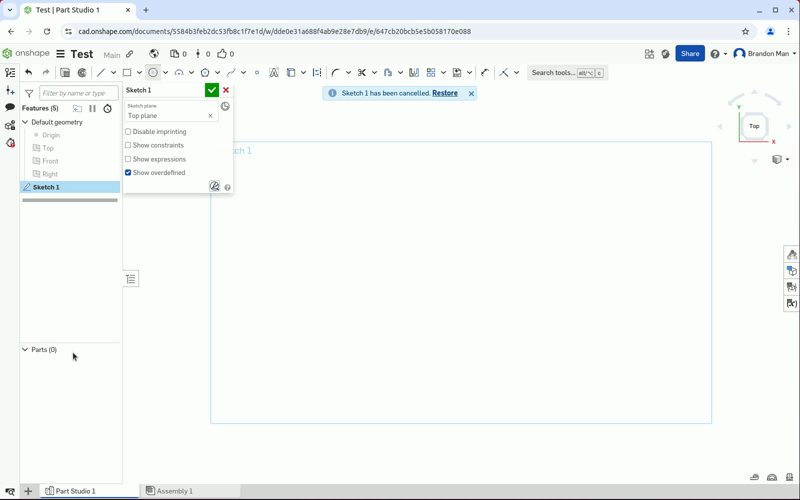
key_down(shift)
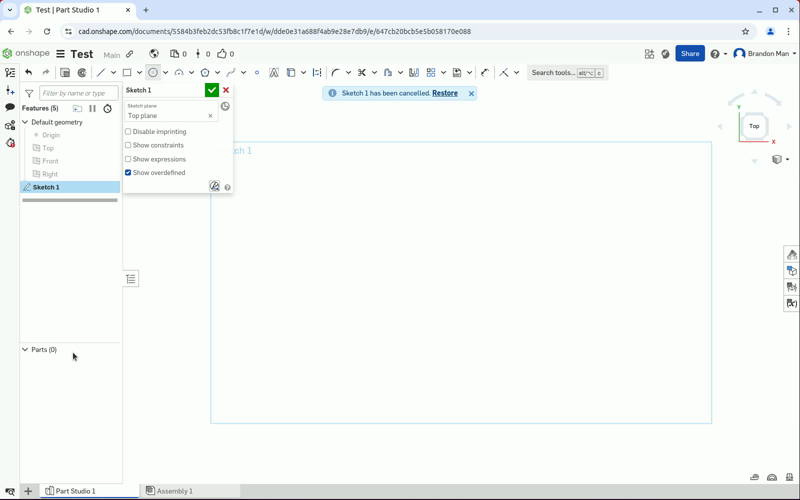
mouse_move(461, 282)
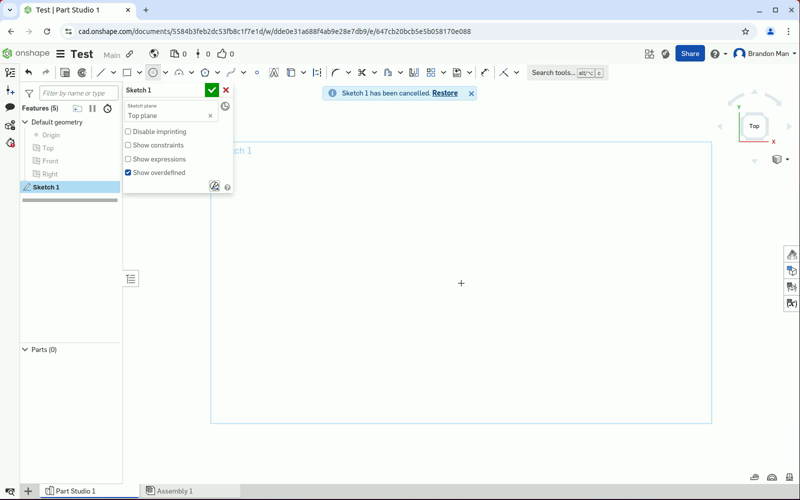
click(461, 282)
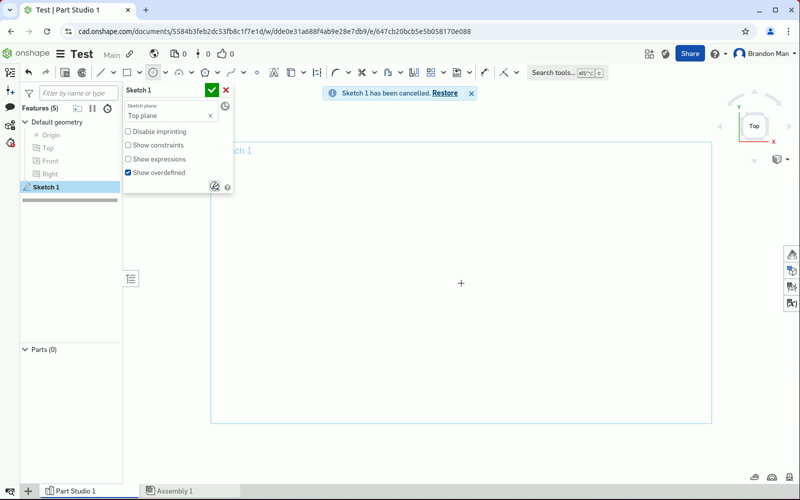
key_up(shift)
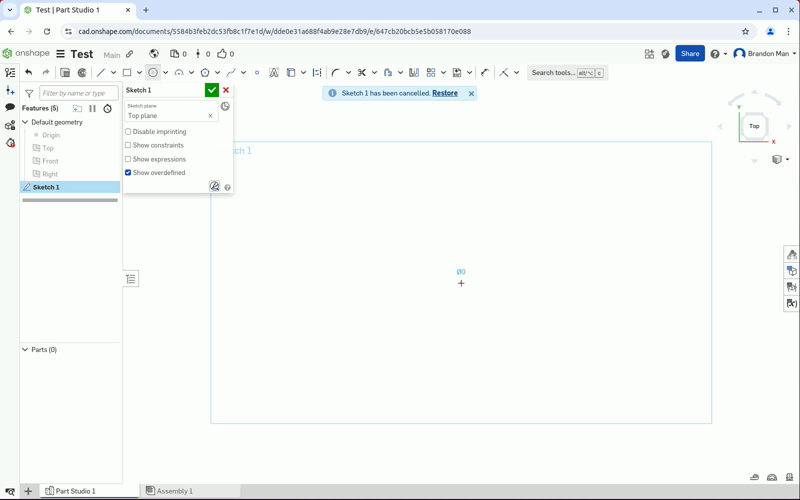
mouse_move(574, 282)
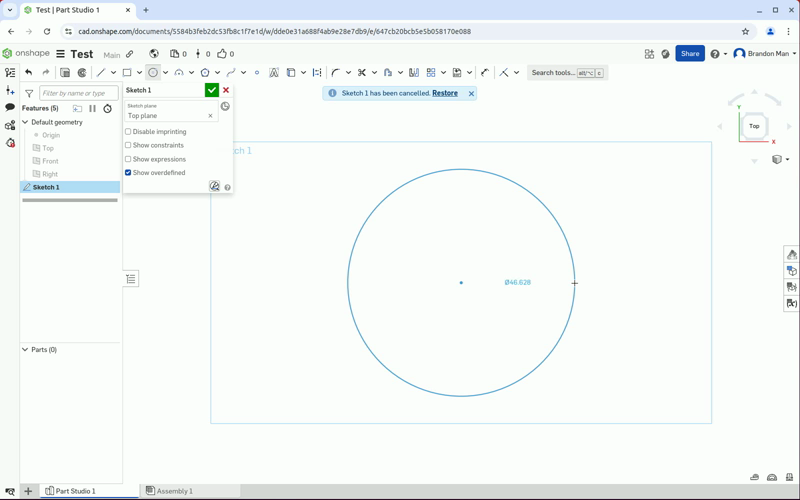
click(574, 282)
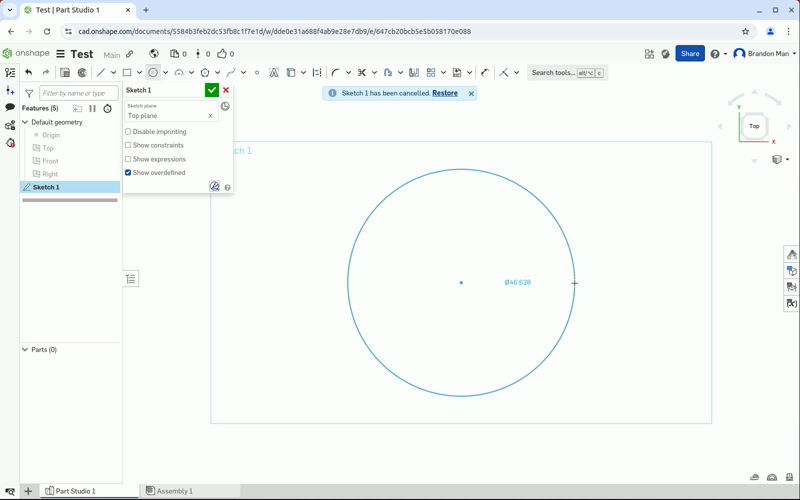
key(esc)
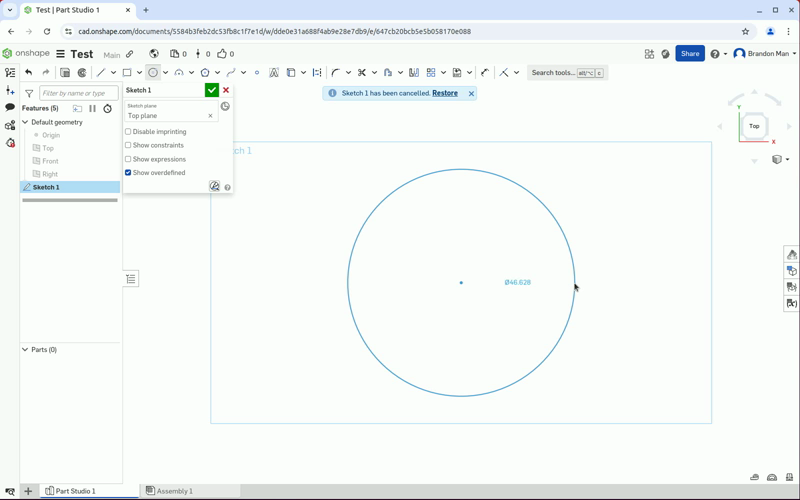
mouse_move(411, 335)
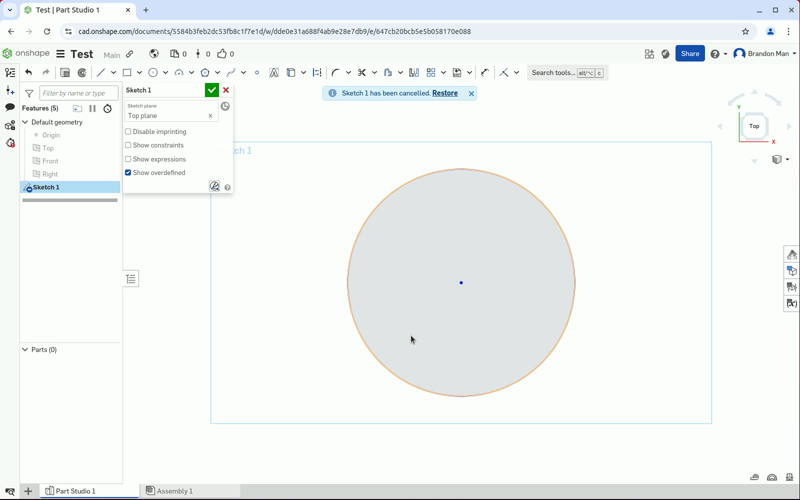
click(411, 335)
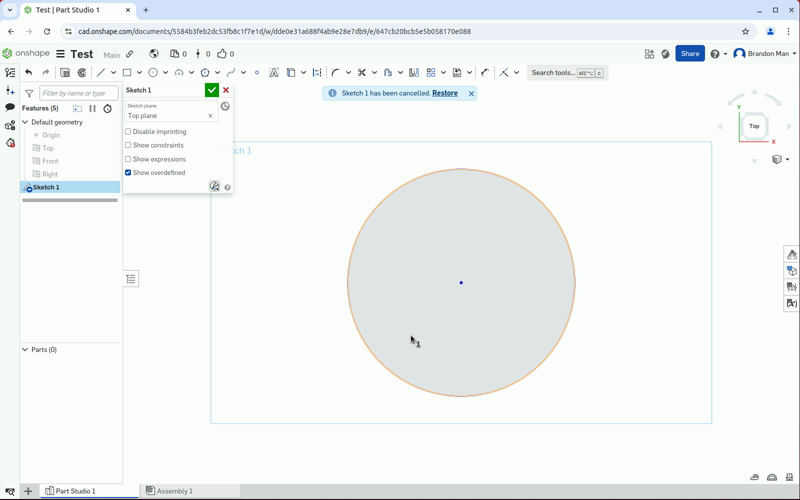
mouse_move(73, 352)
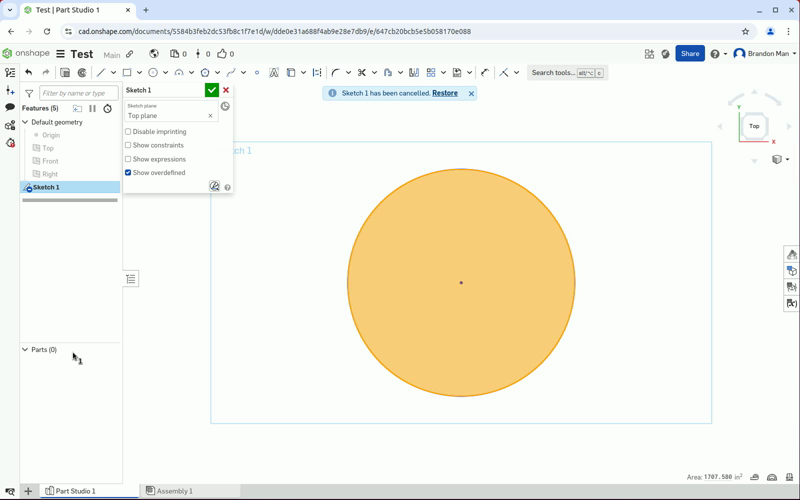
key(shift+y)
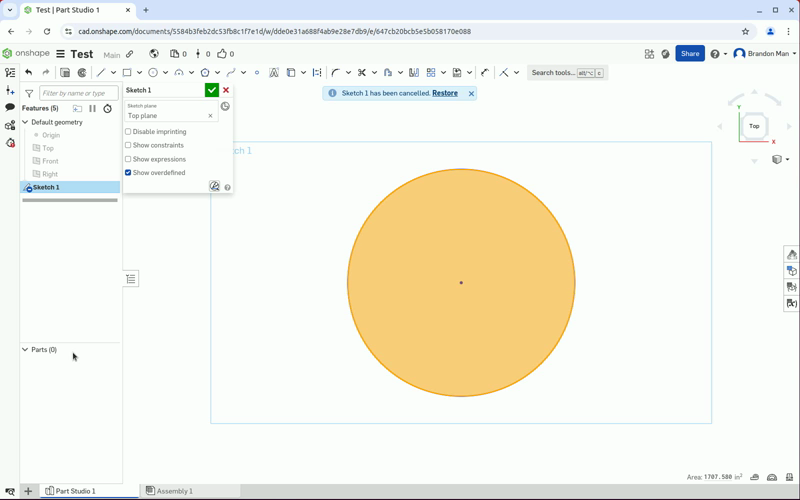
key(shift+e)
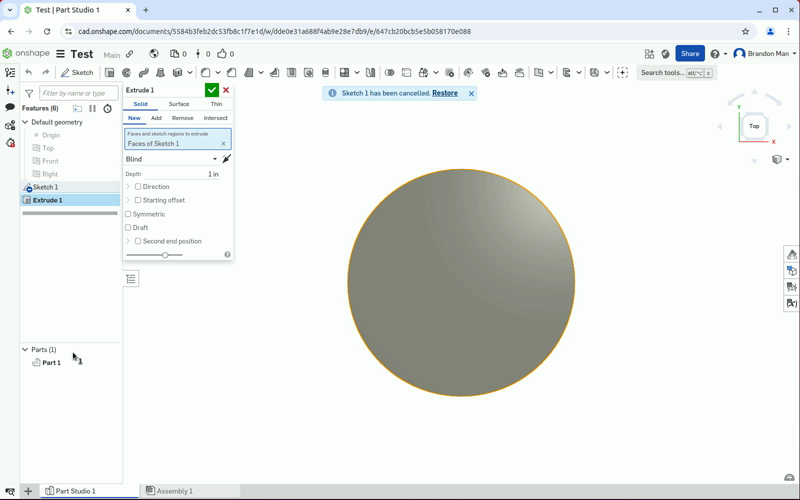
mouse_move(143, 106)
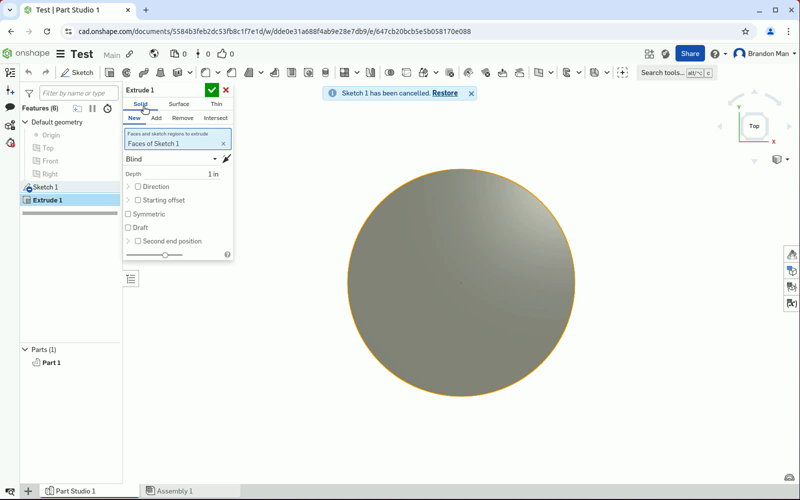
click(143, 106)
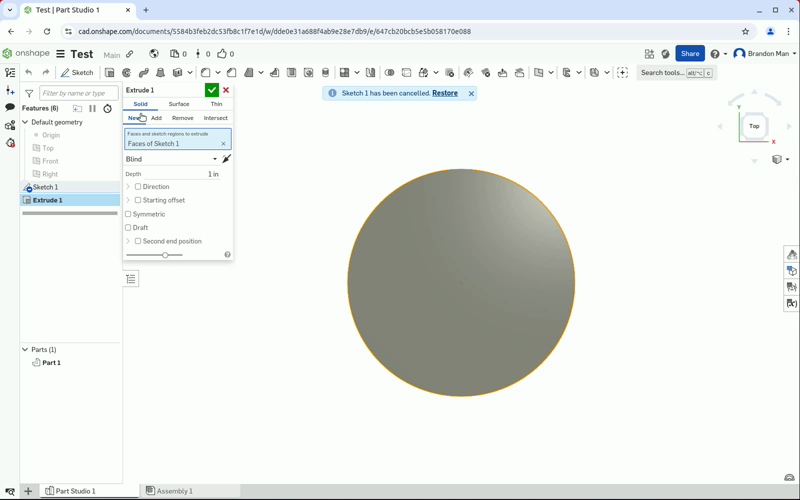
mouse_move(137, 120)
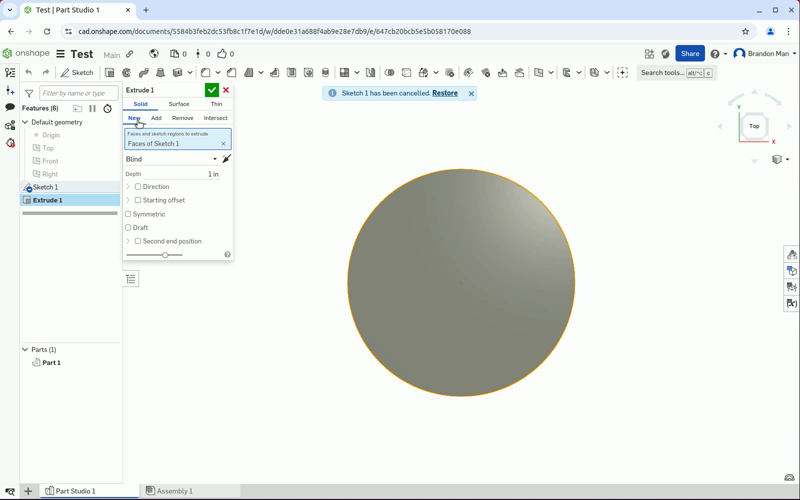
click(137, 120)
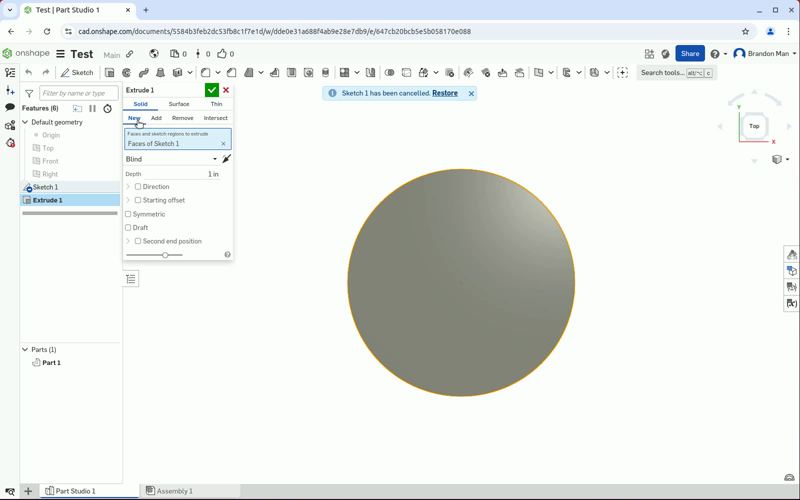
key(tab, 4)
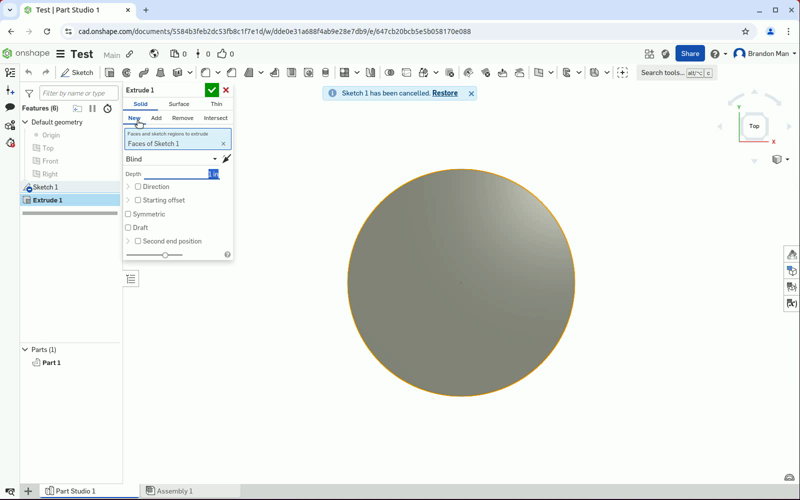
text(1.444)
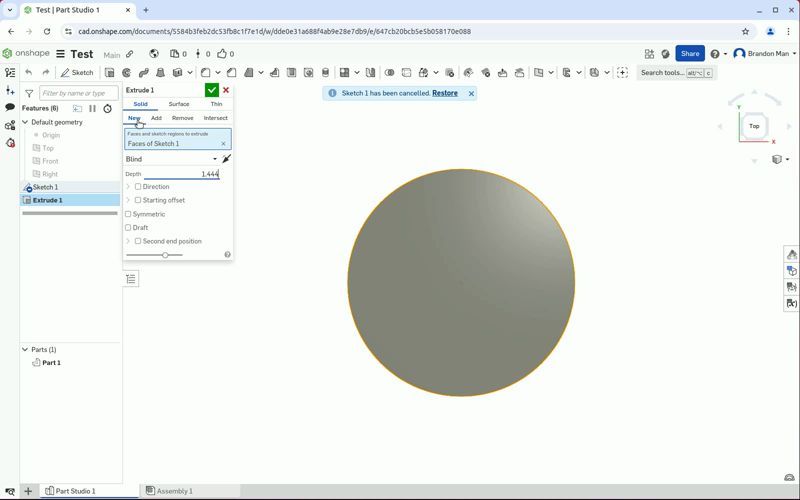
key(enter)
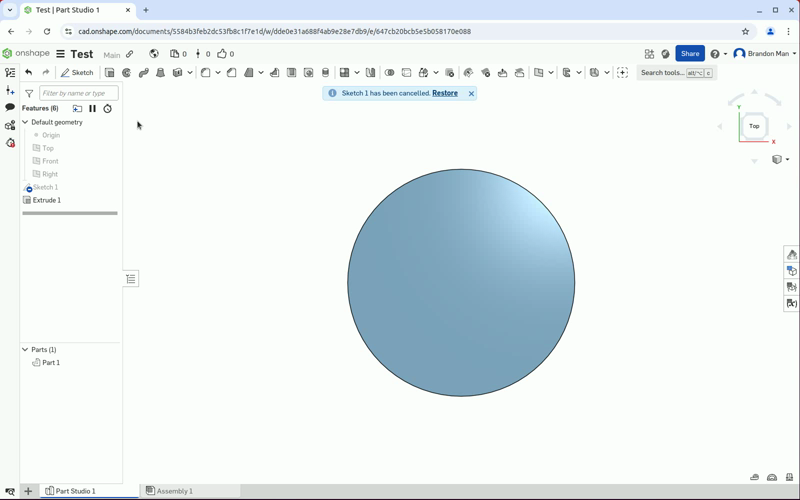
key(shift+h)
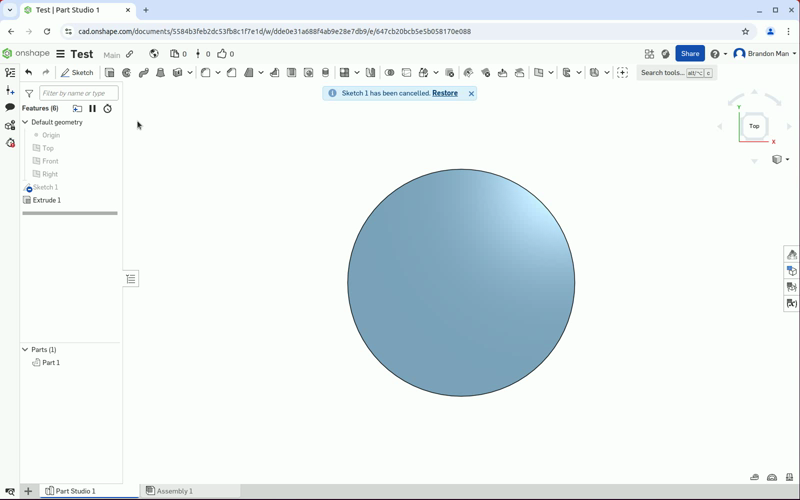
key(shift+h)
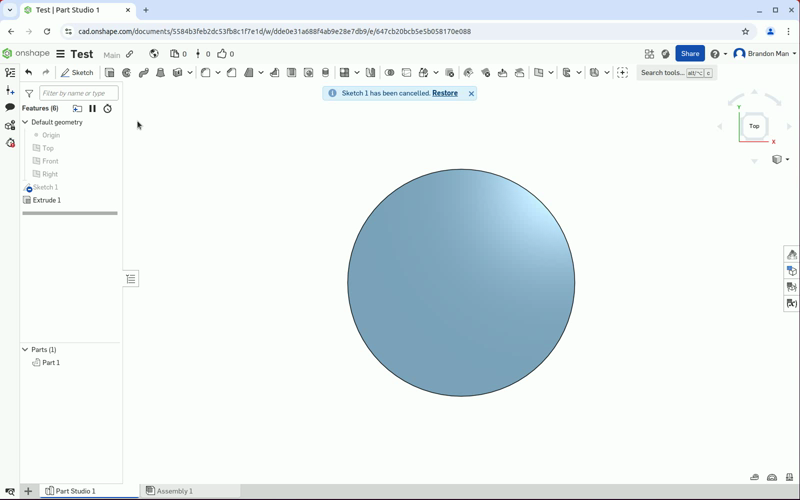
mouse_move(73, 189)
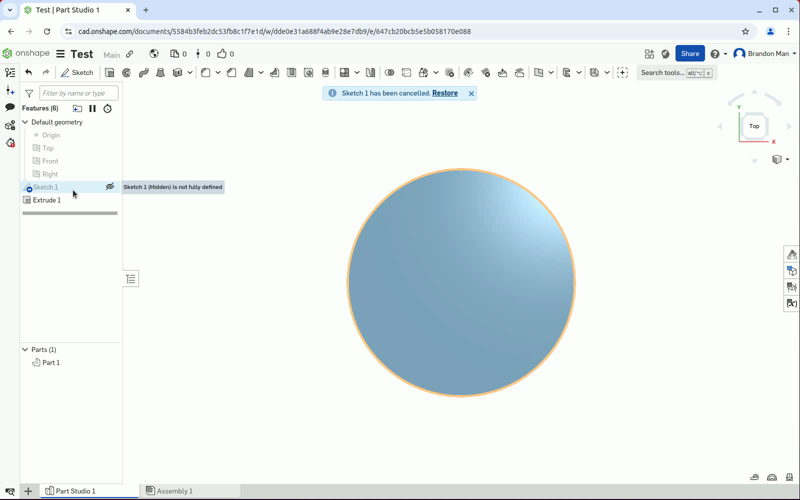
click(73, 189)
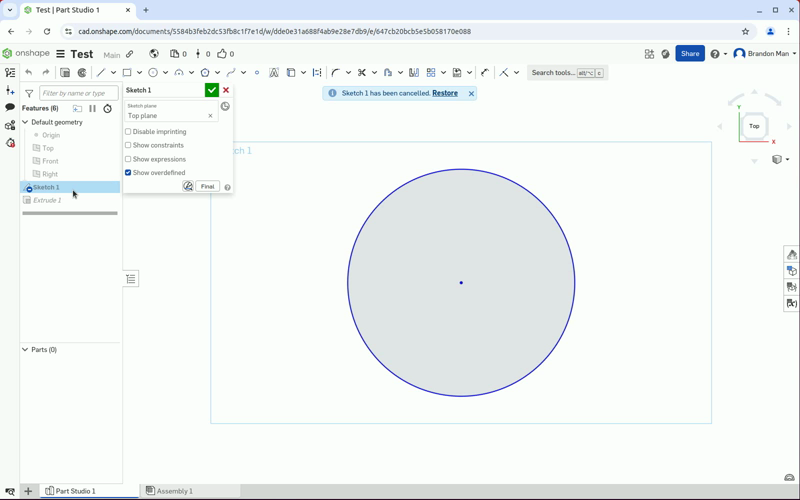
mouse_move(229, 92)
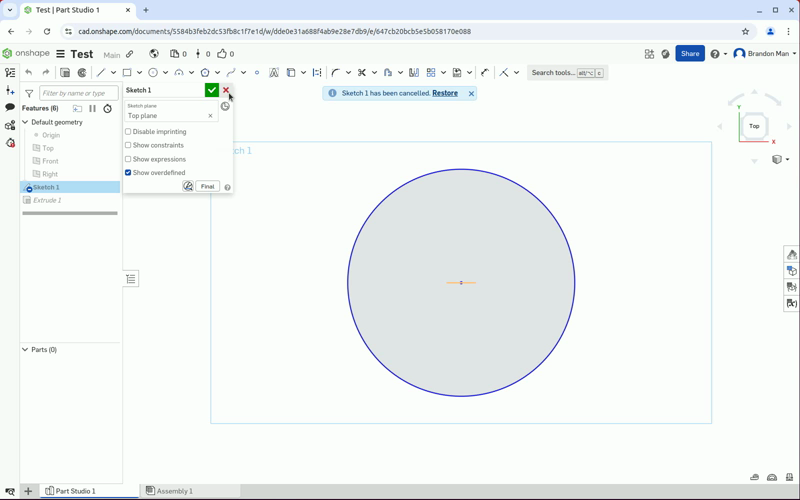
click(229, 92)
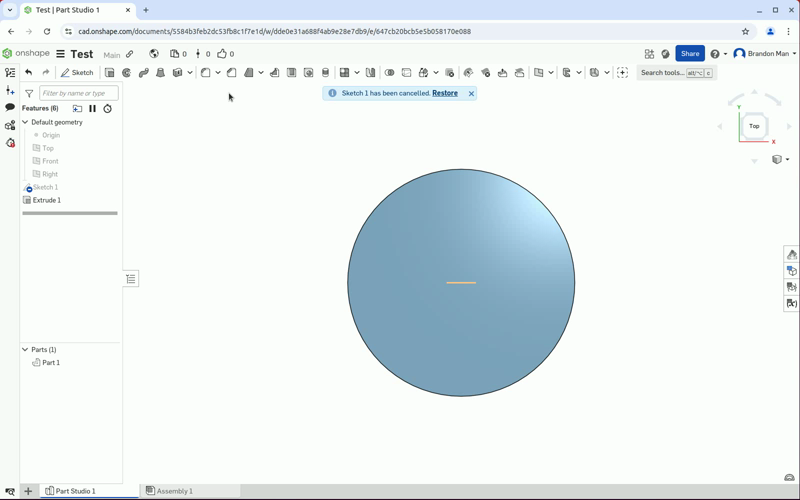
mouse_move(541, 75)
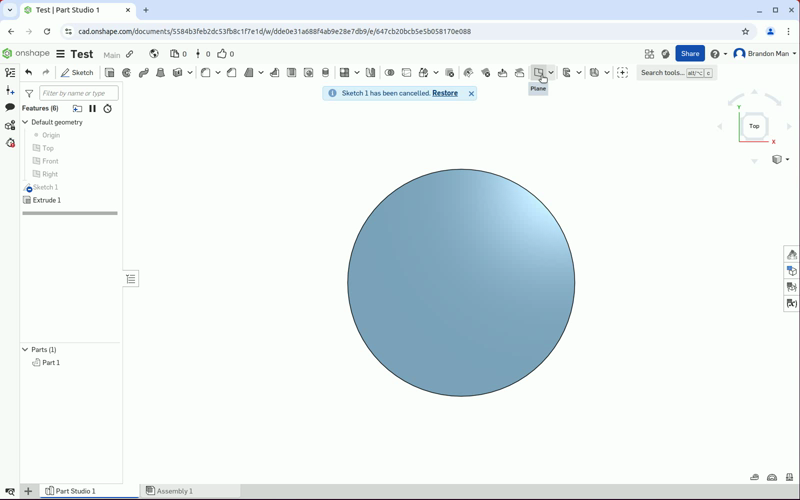
click(541, 75)
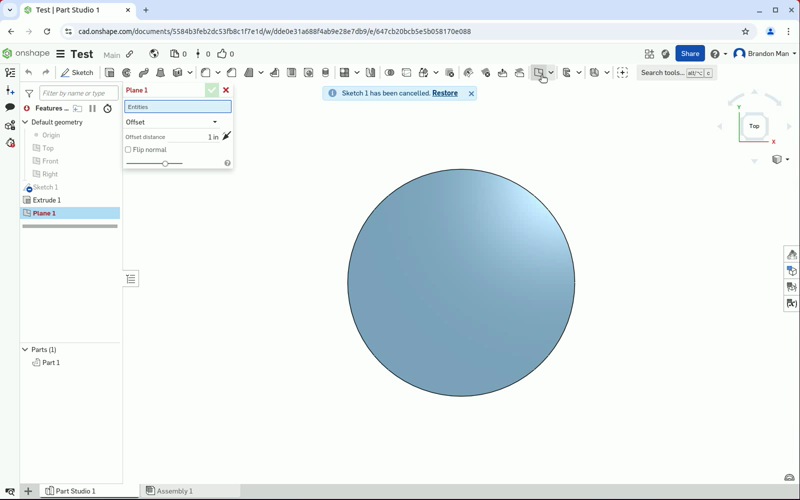
mouse_move(73, 150)
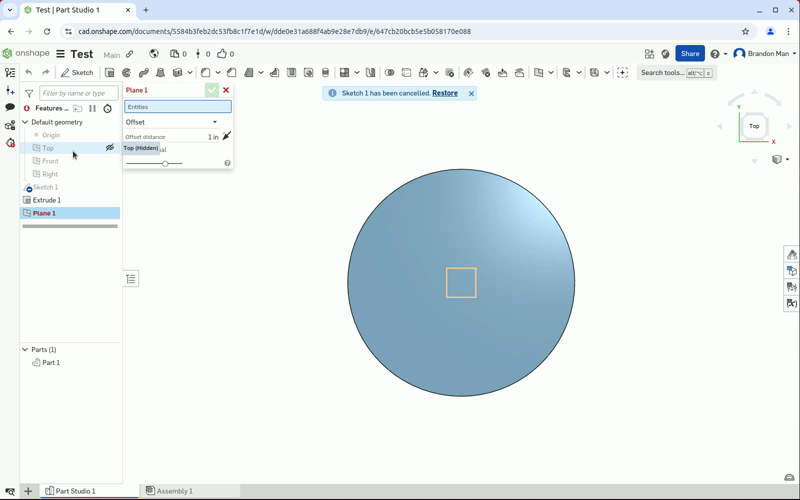
click(73, 150)
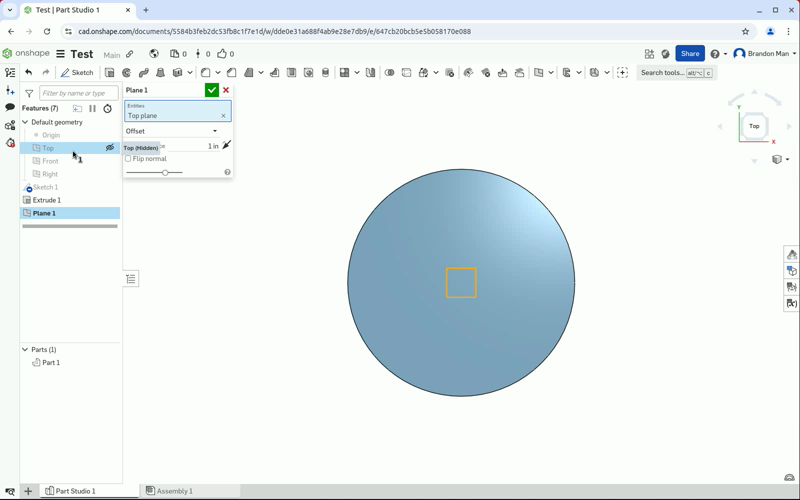
key(tab, 2)
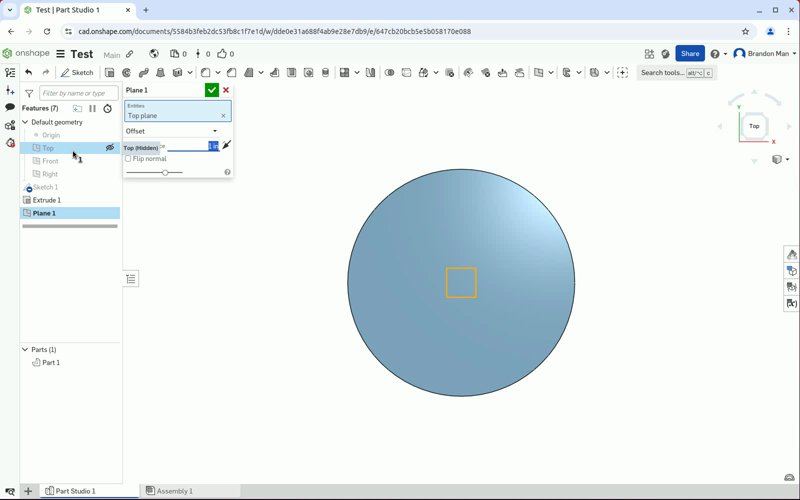
text(1.448)
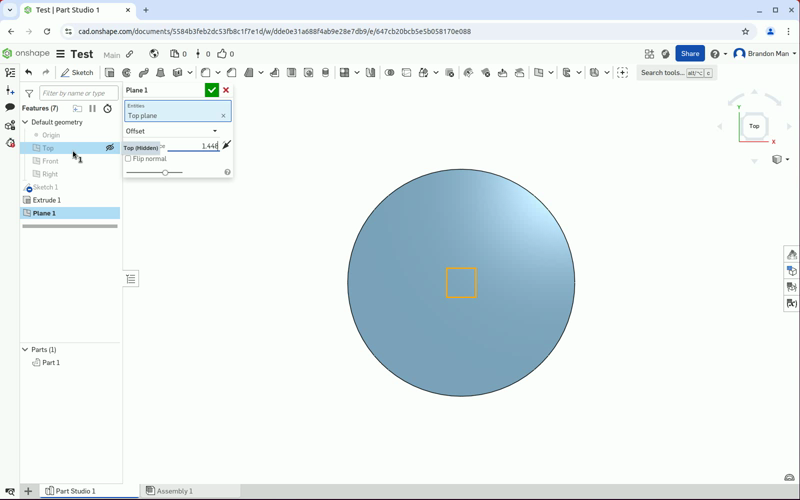
key(enter, 2)
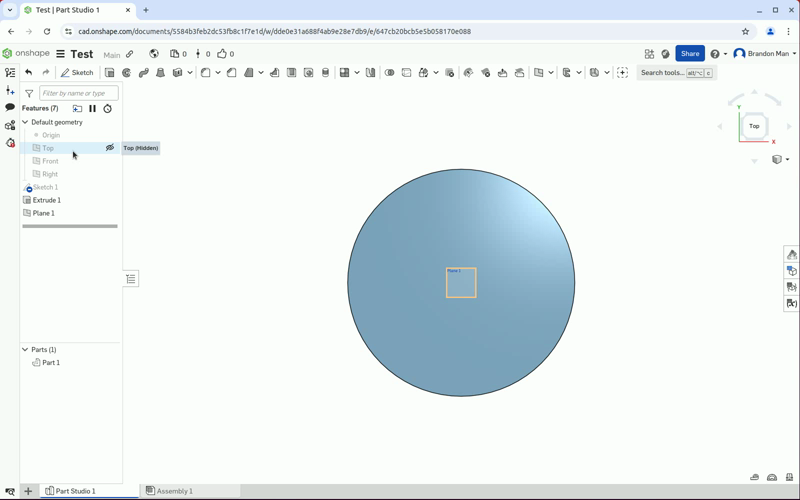
key(shift+s)
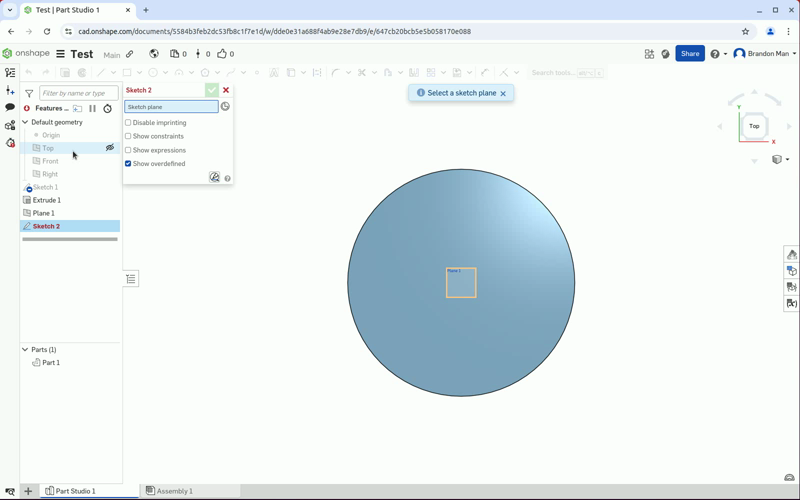
mouse_move(73, 215)
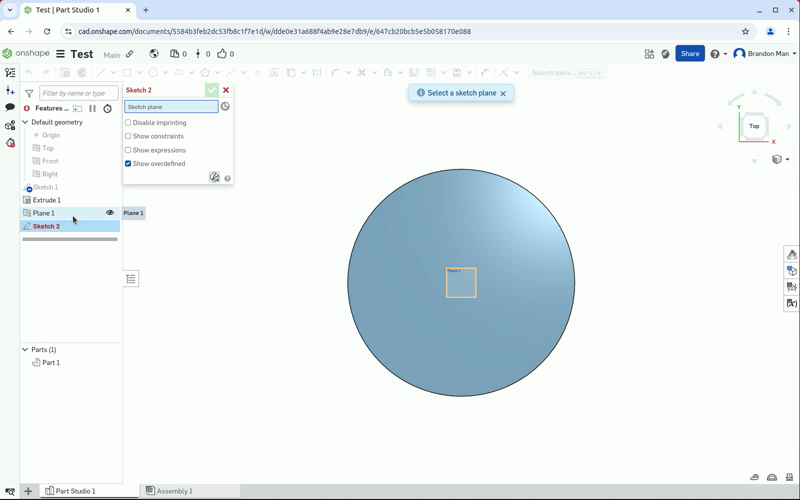
click(73, 215)
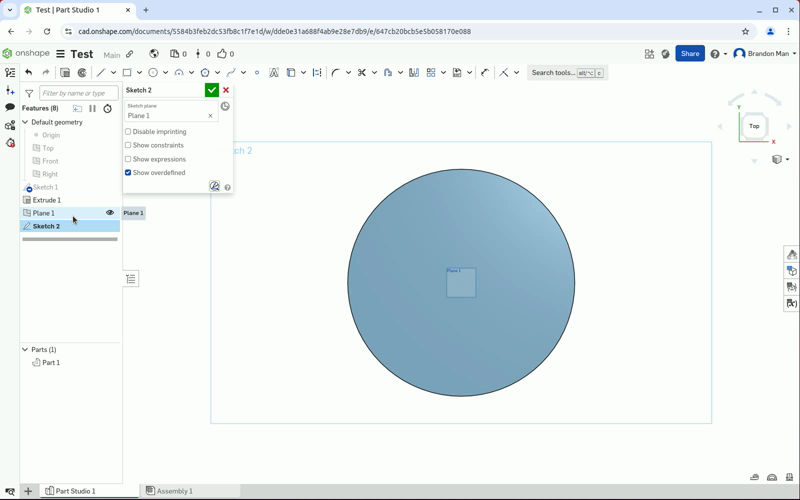
mouse_move(73, 352)
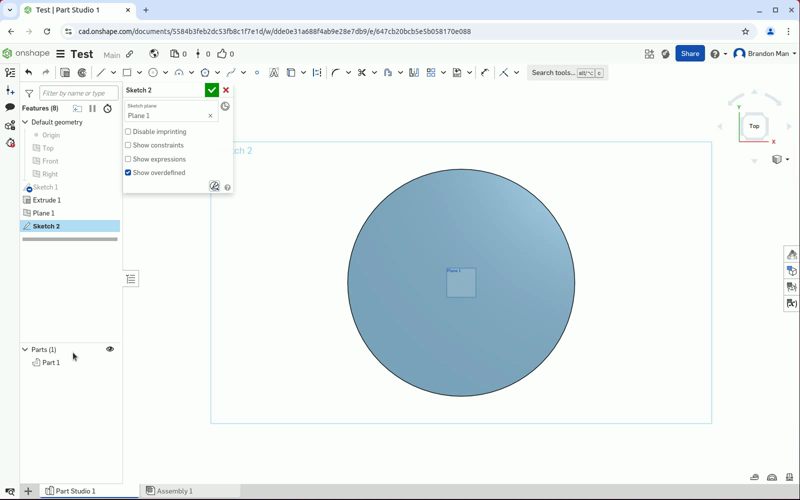
key(y)
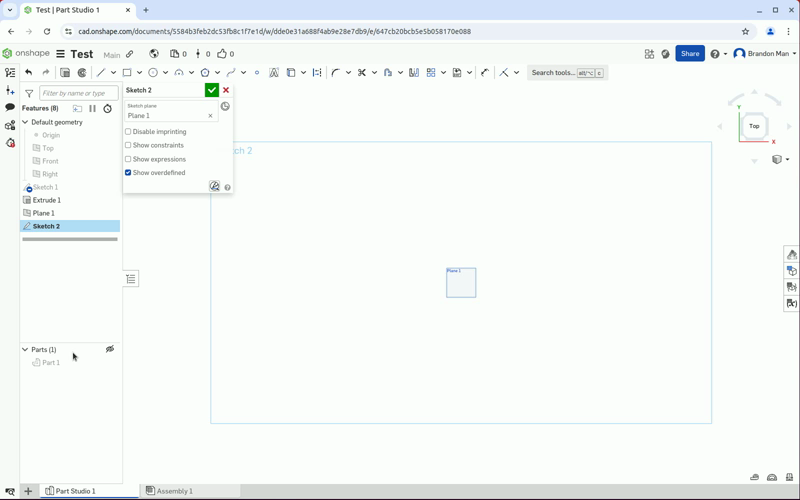
key(c)
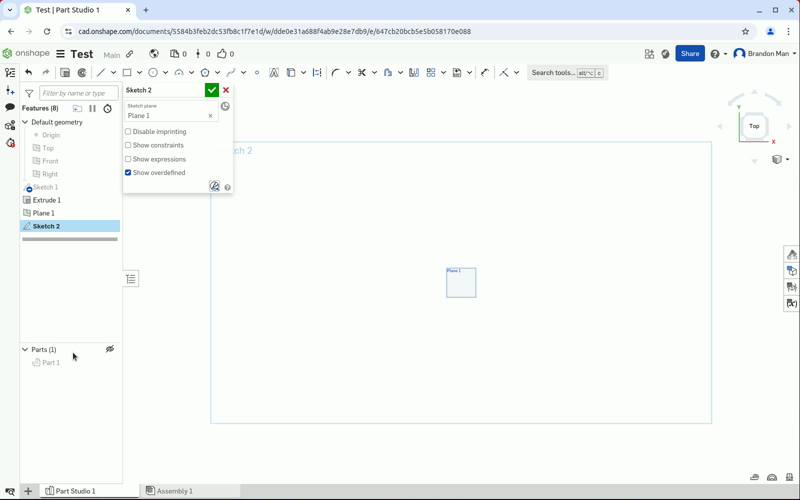
key_down(shift)
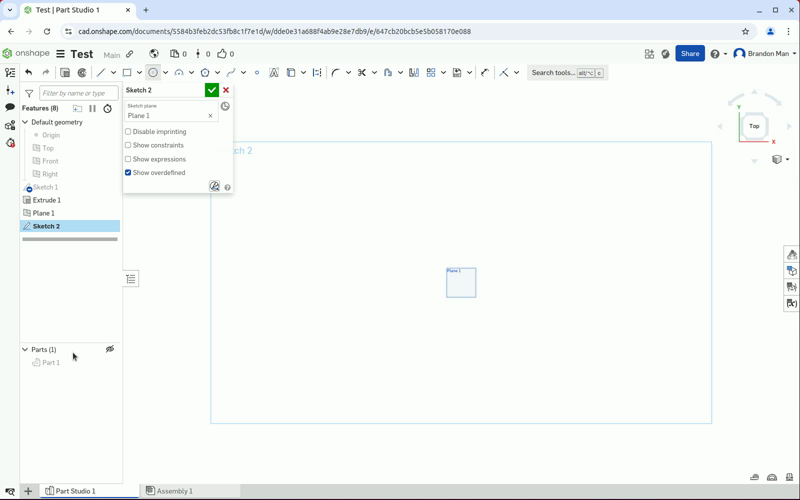
mouse_move(461, 282)
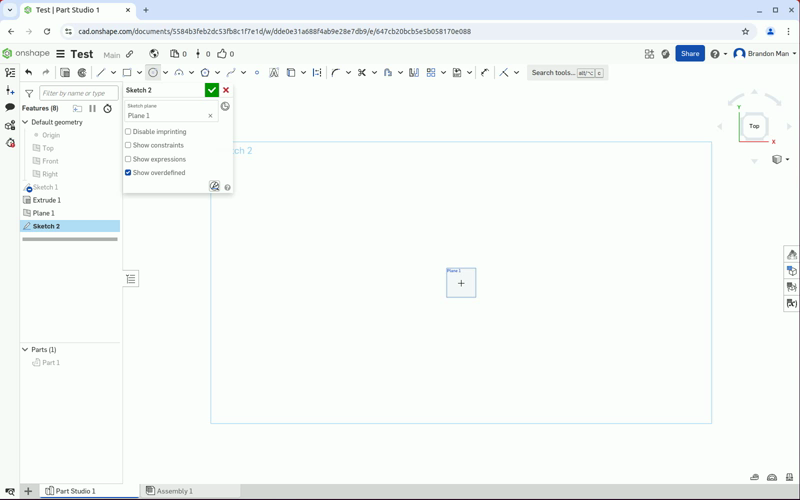
click(461, 282)
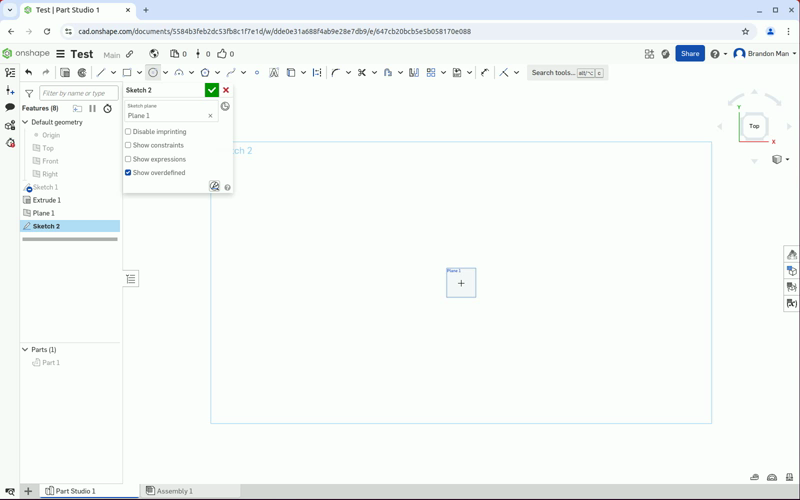
key_up(shift)
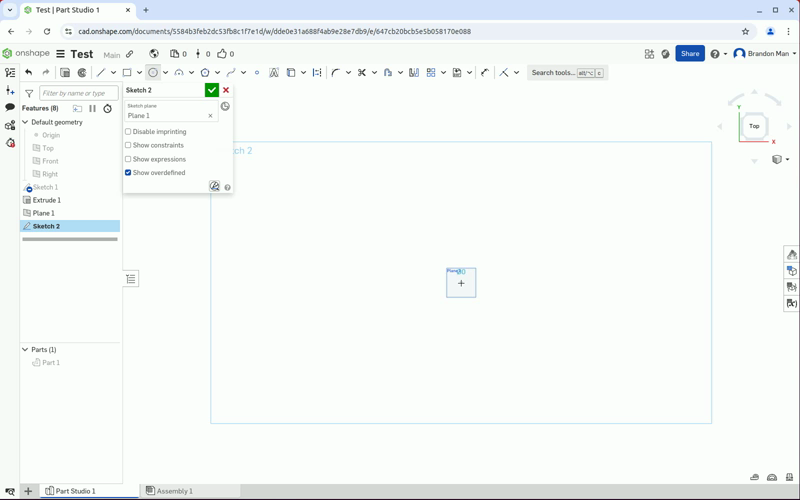
mouse_move(566, 282)
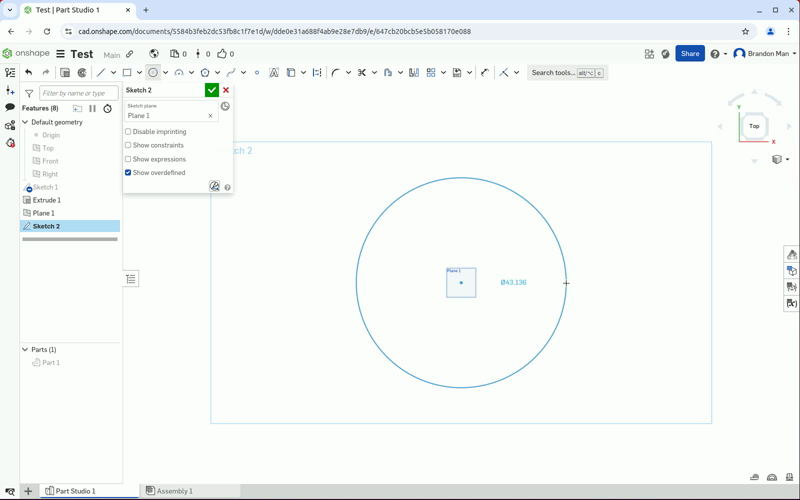
click(566, 282)
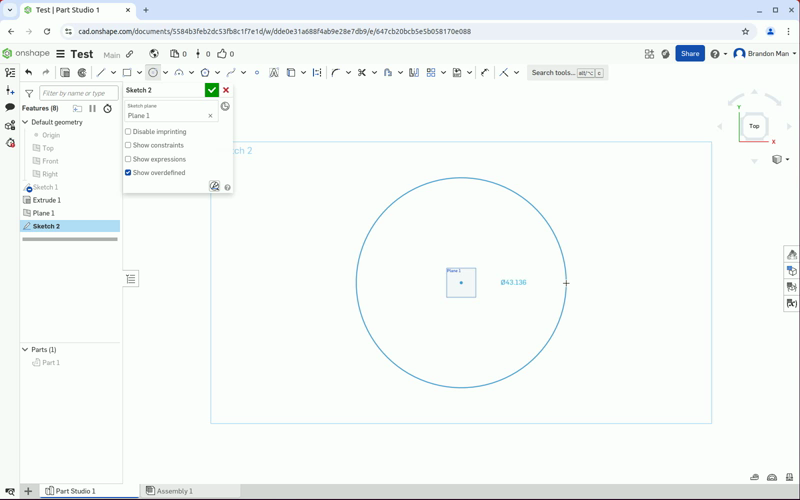
key(esc)
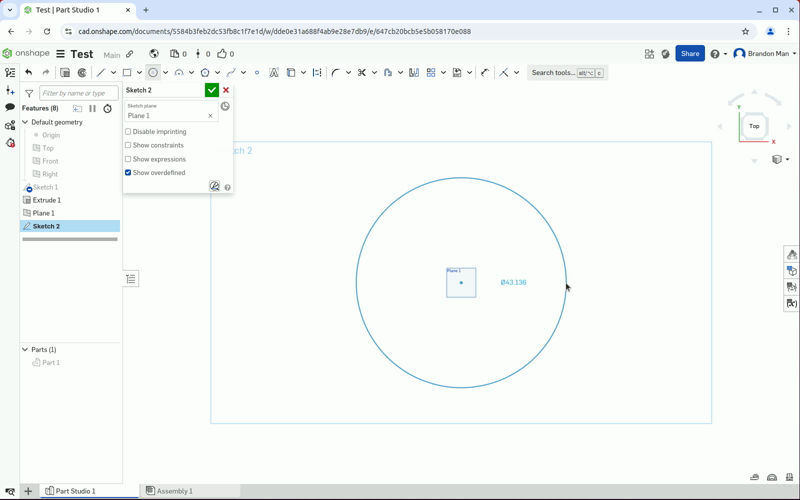
mouse_move(494, 213)
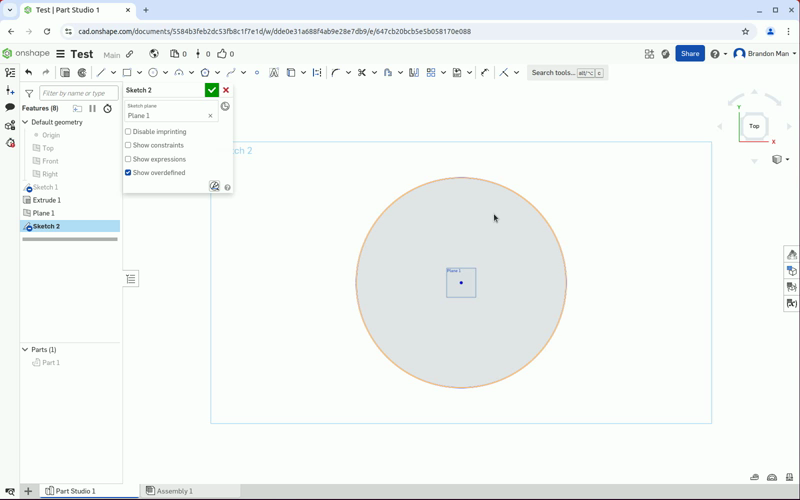
click(494, 213)
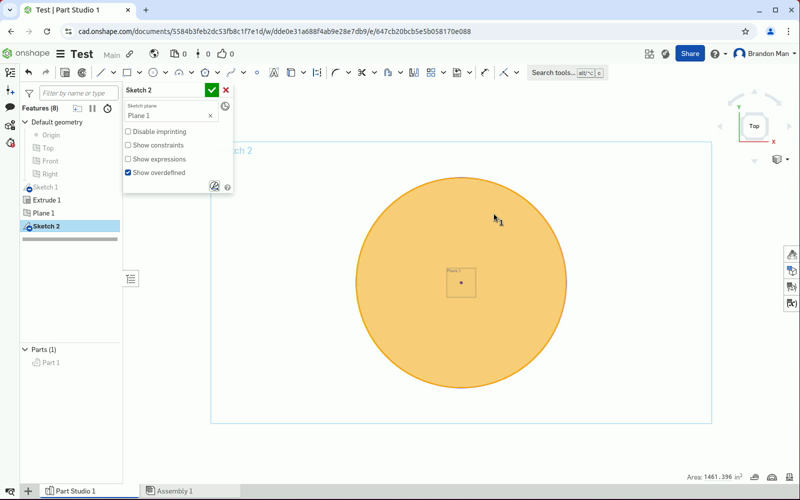
mouse_move(73, 352)
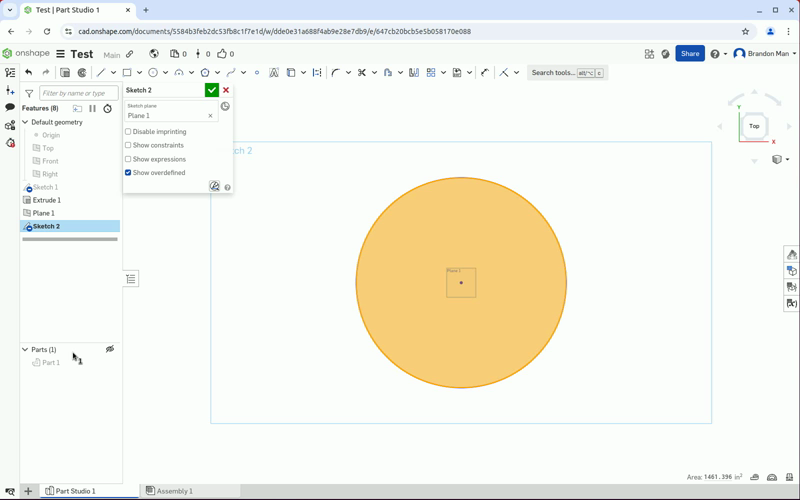
key(shift+y)
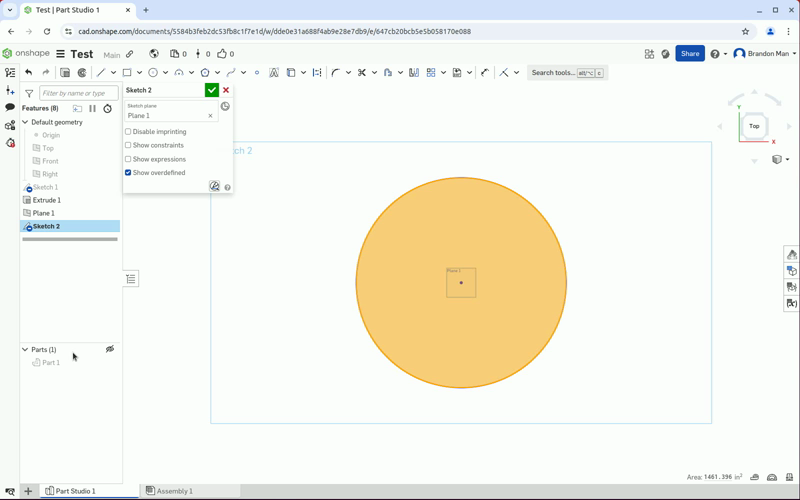
key(shift+e)
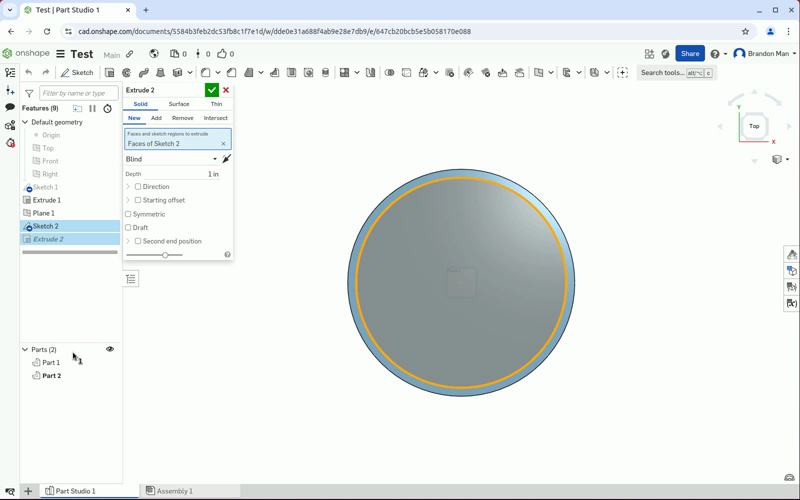
mouse_move(143, 106)
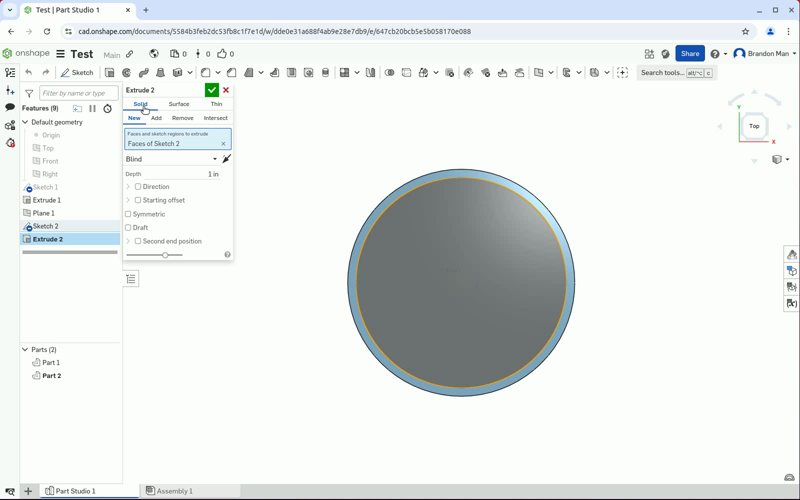
click(143, 106)
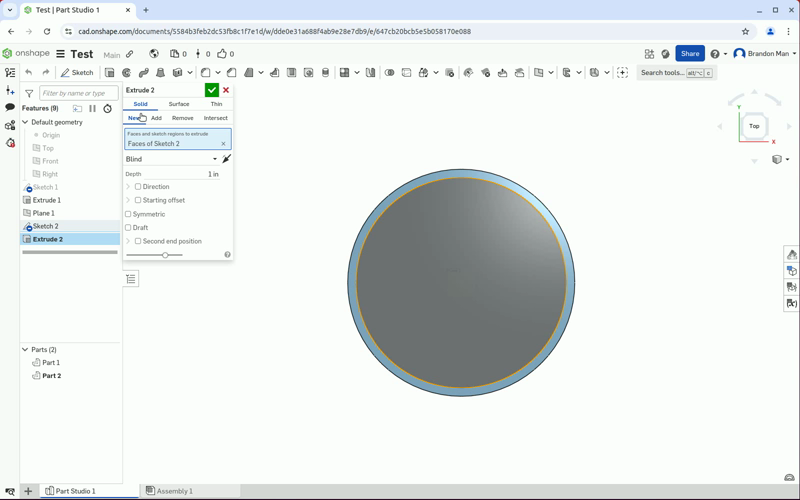
mouse_move(137, 120)
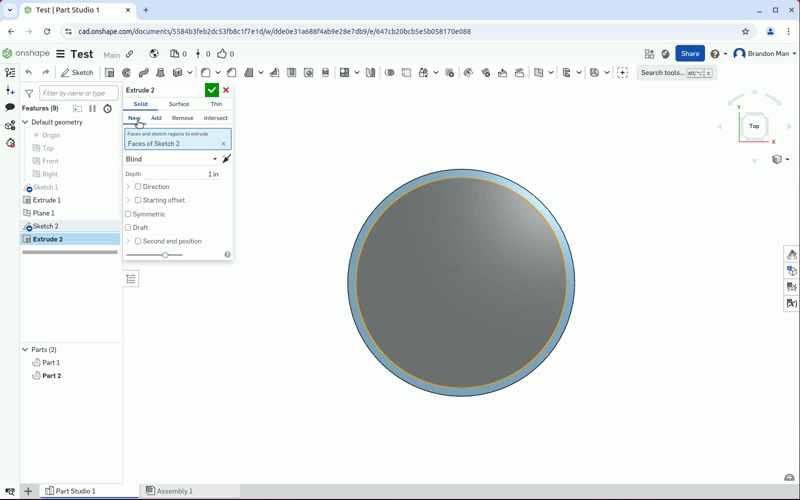
click(137, 120)
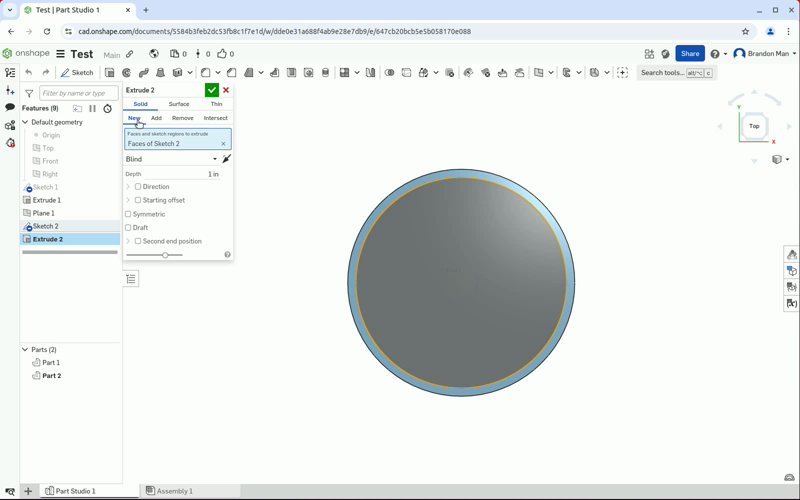
key(tab, 4)
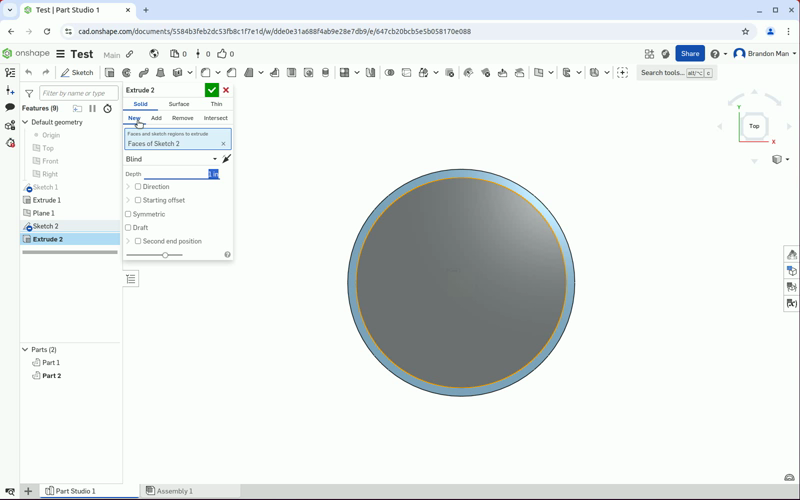
text(1.204)
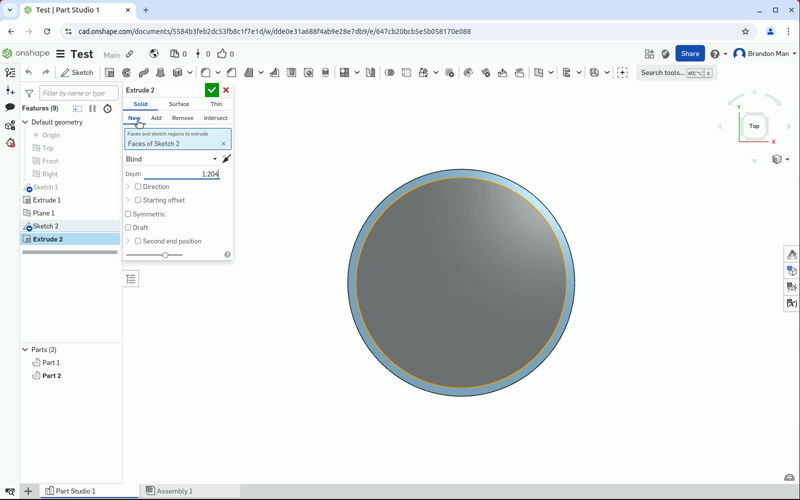
key(enter)
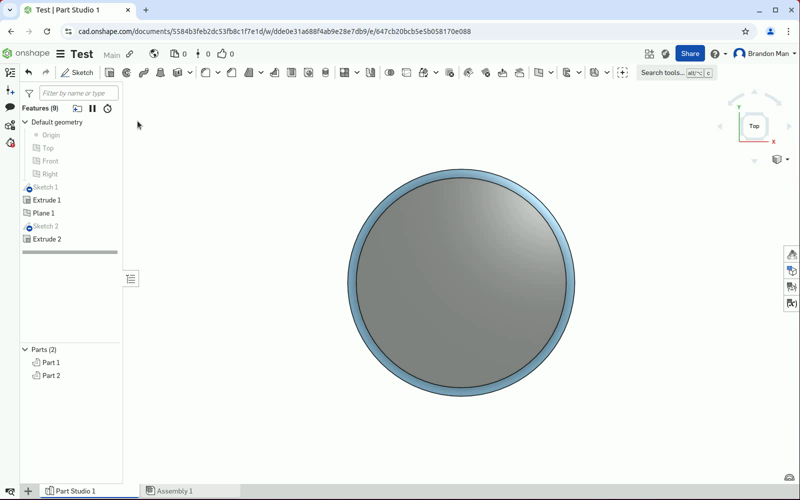
key(shift+h)
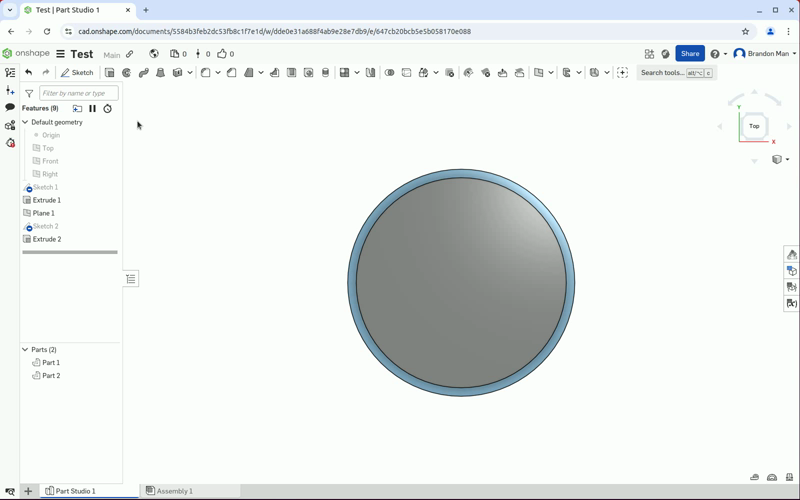
key(shift+h)
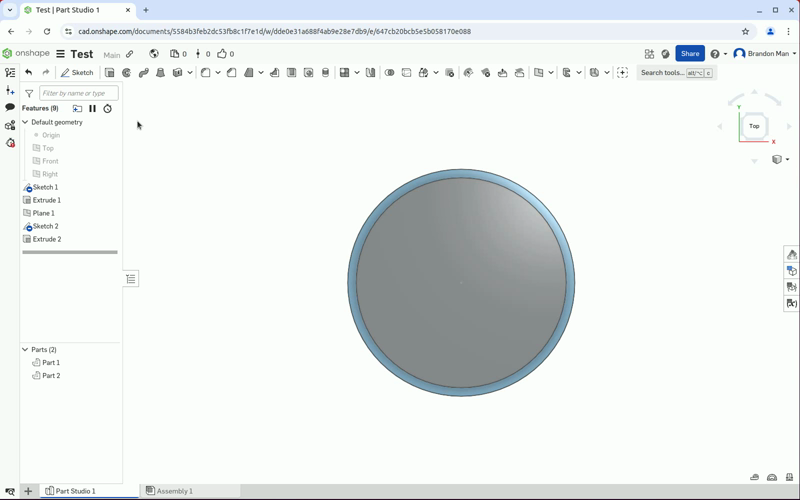
key(shift+7)
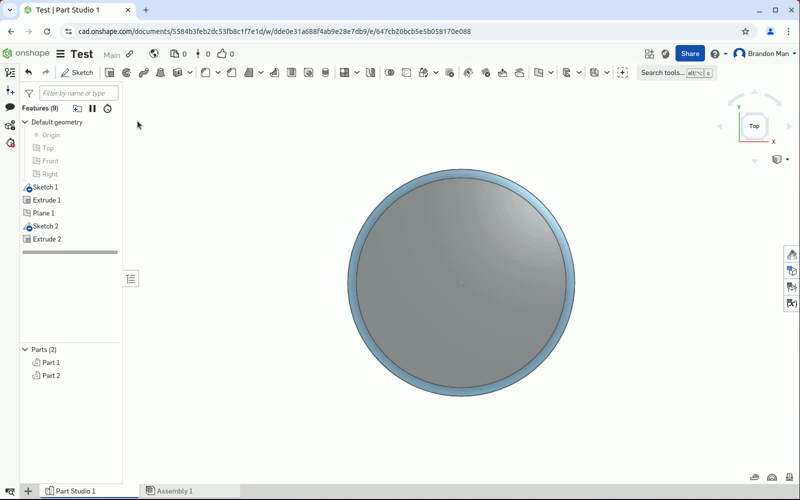
key(up, 3)
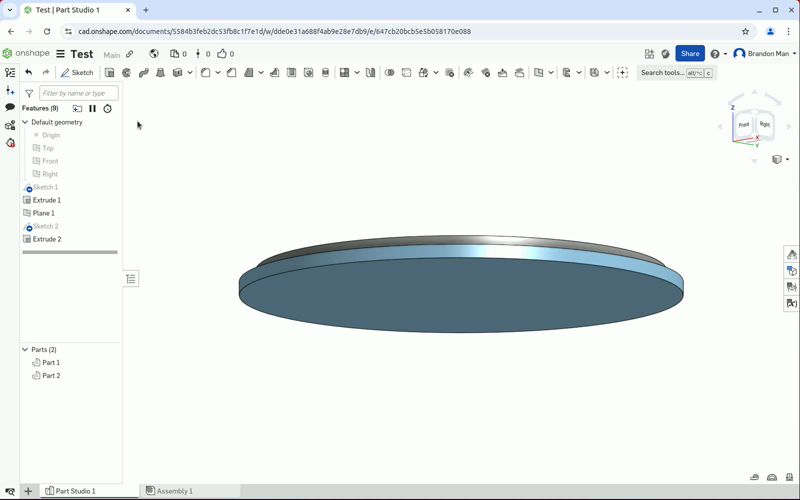
key(left, 3)
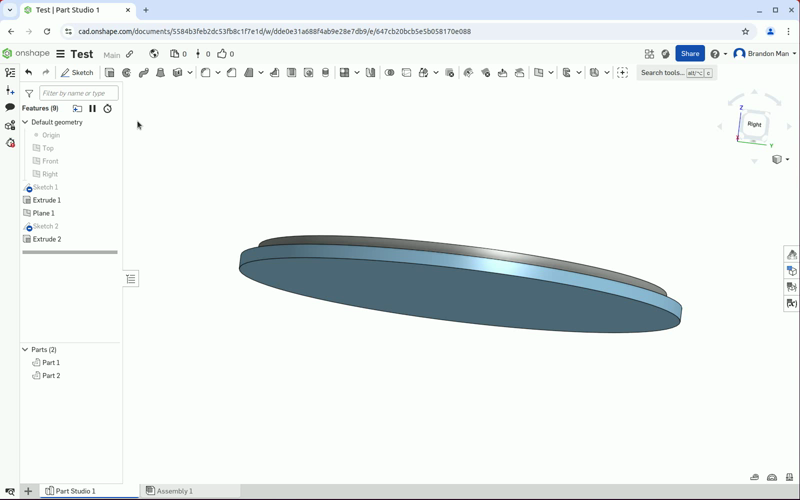
key(right, 3)
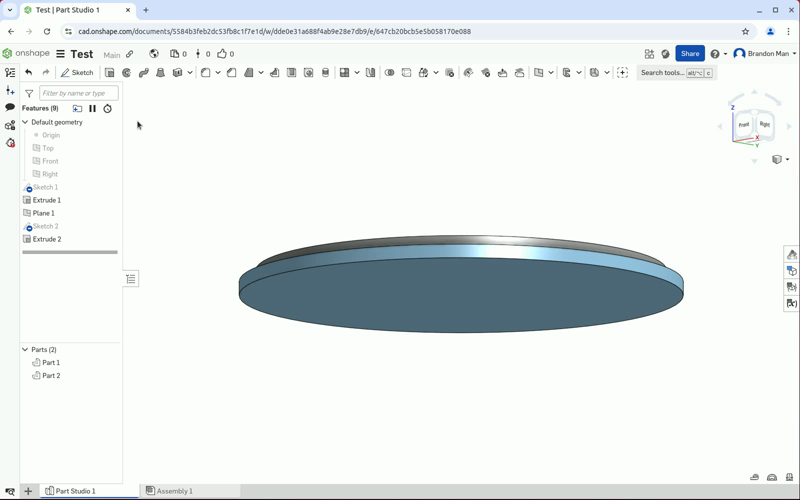
key(down, 3)
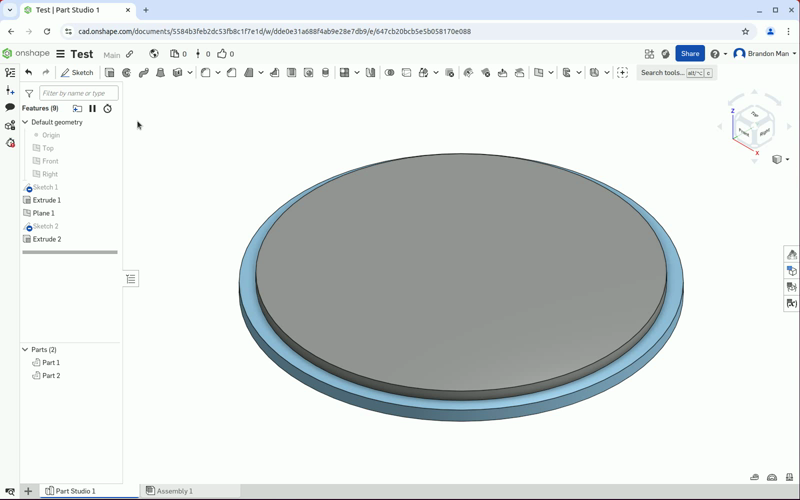
mouse_move(73, 189)
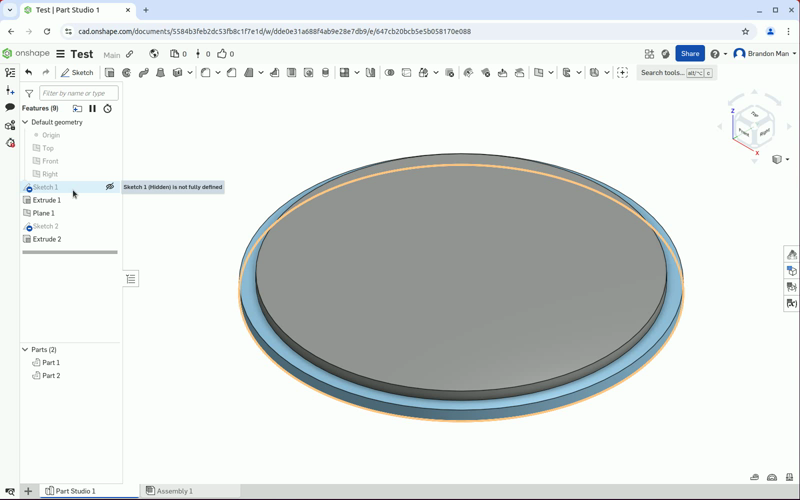
click(73, 189)